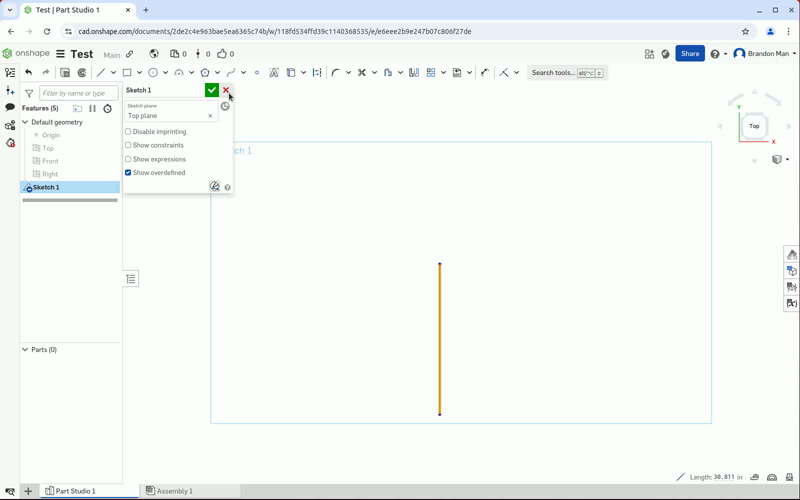
key(shift+h)
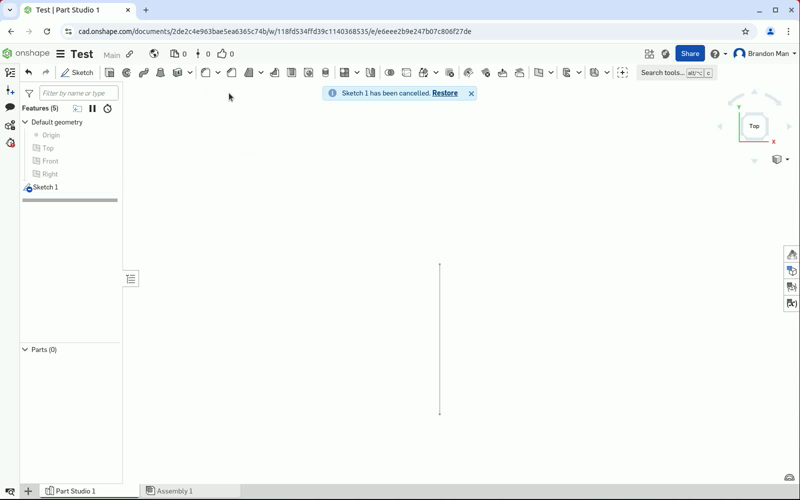
key(shift+s)
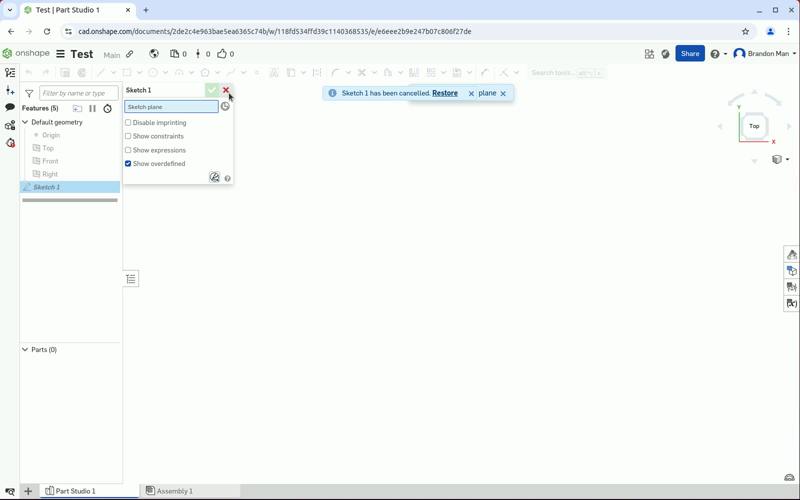
mouse_move(73, 150)
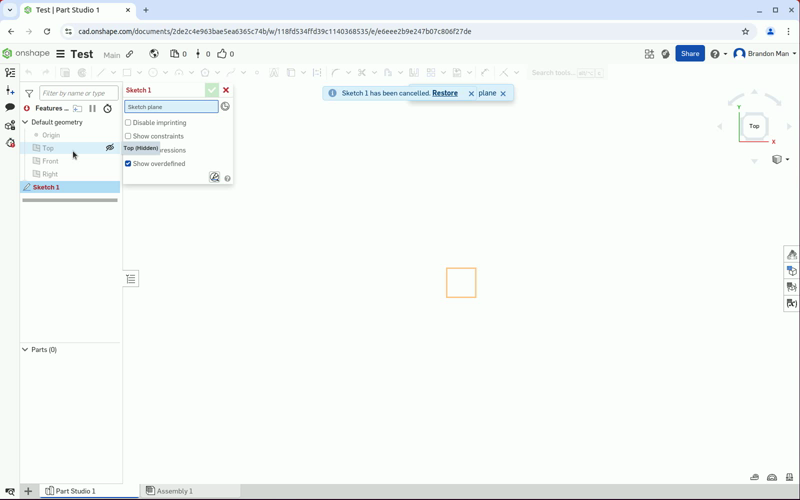
click(73, 150)
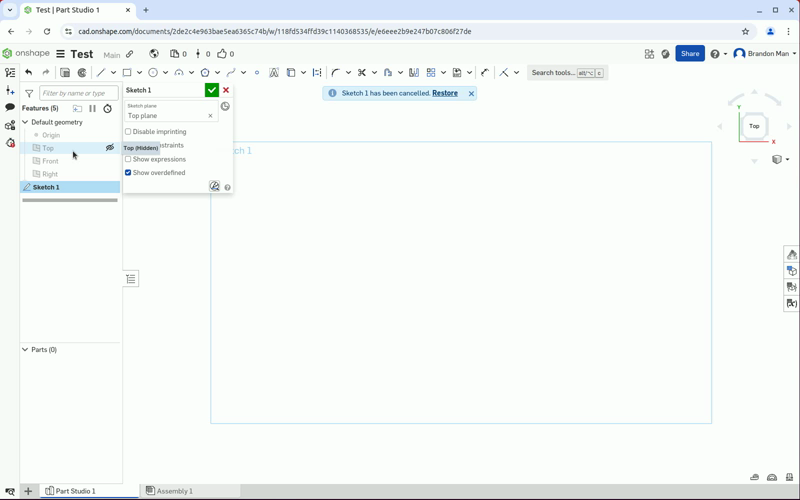
mouse_move(73, 352)
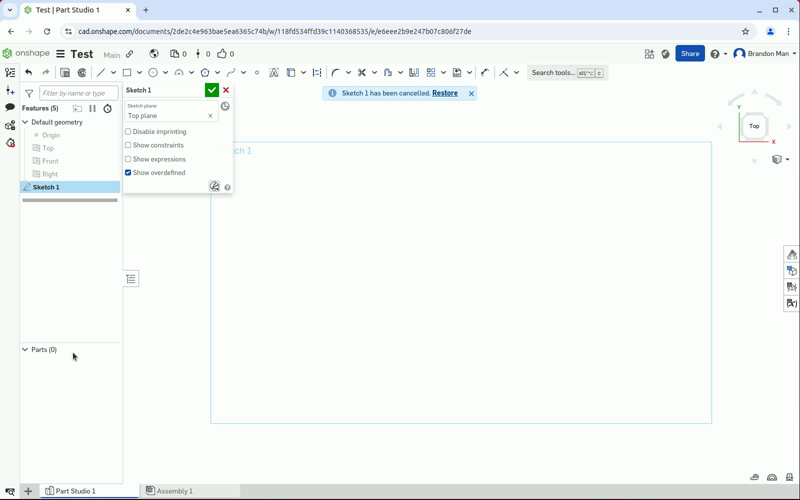
key(y)
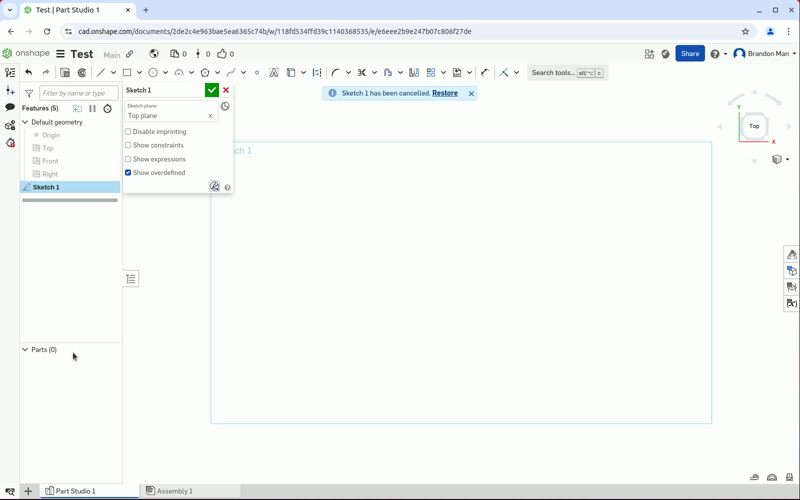
key(c)
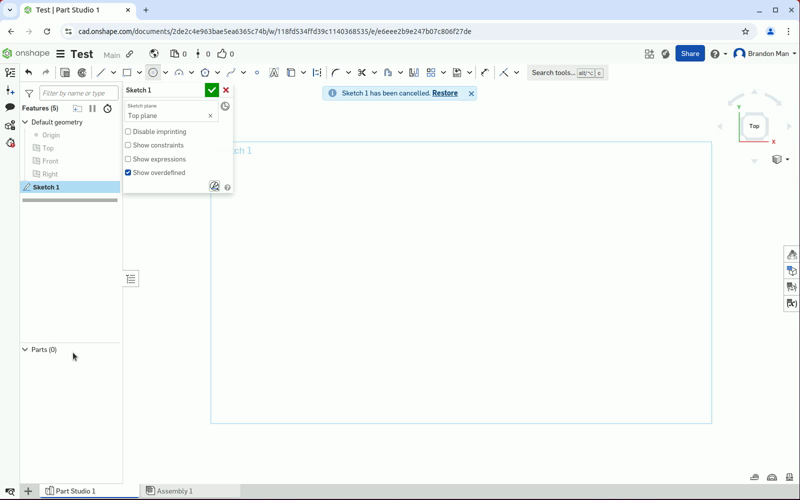
key_down(shift)
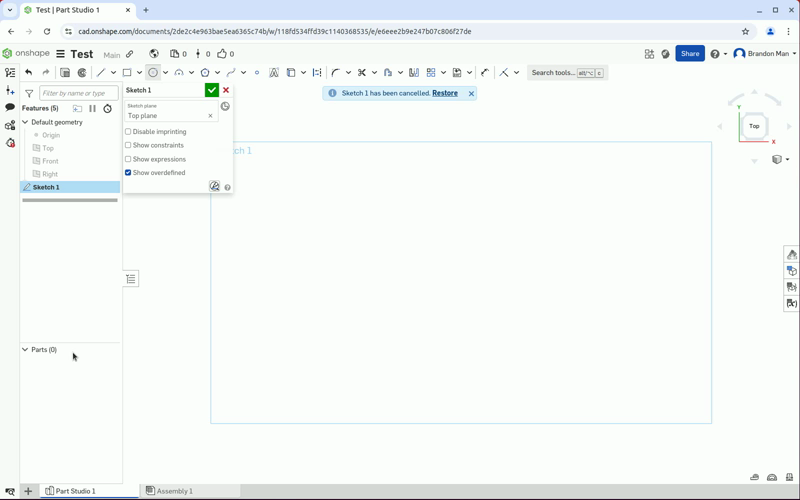
mouse_move(461, 282)
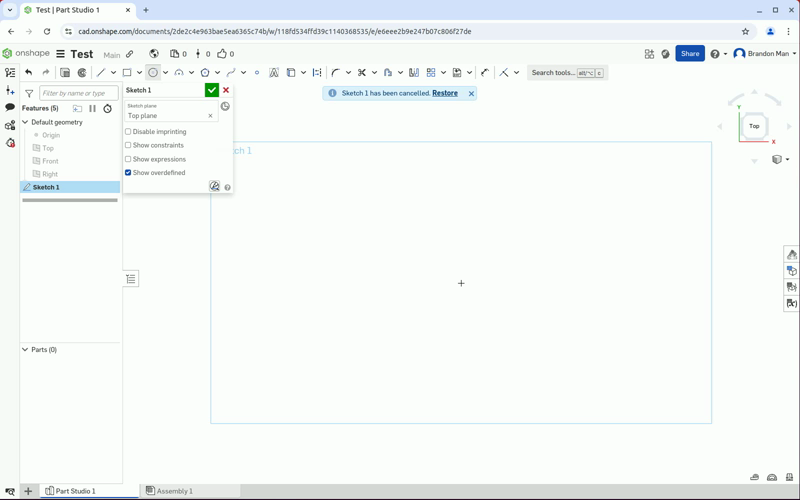
click(461, 282)
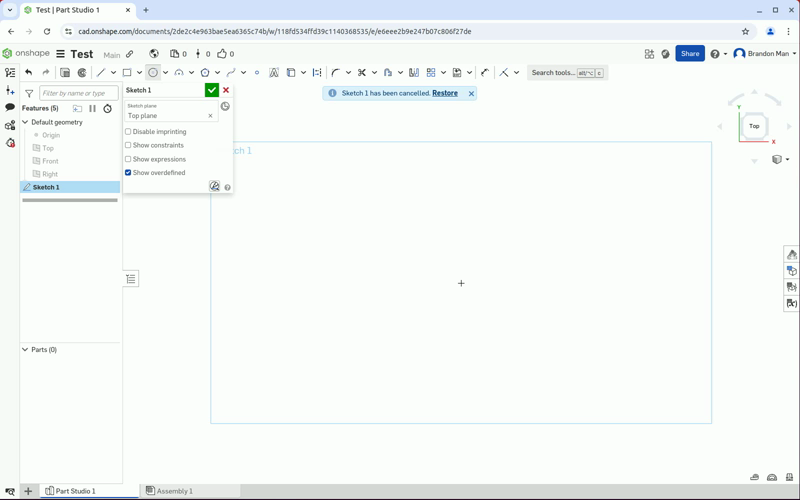
key_up(shift)
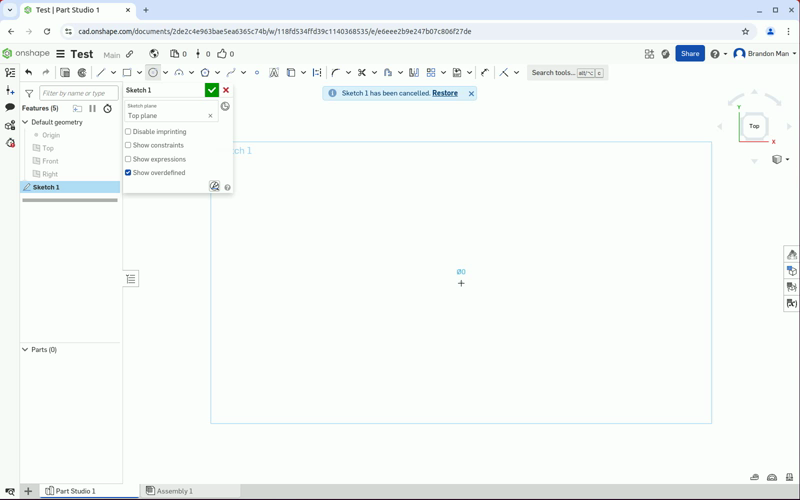
mouse_move(574, 282)
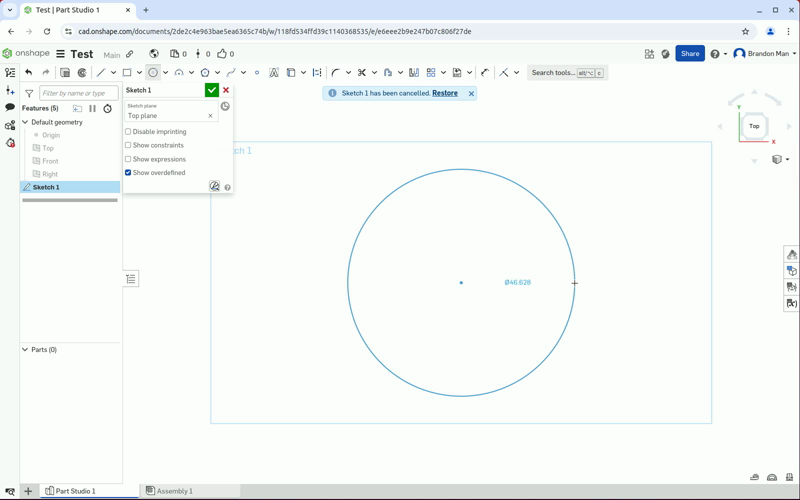
click(574, 282)
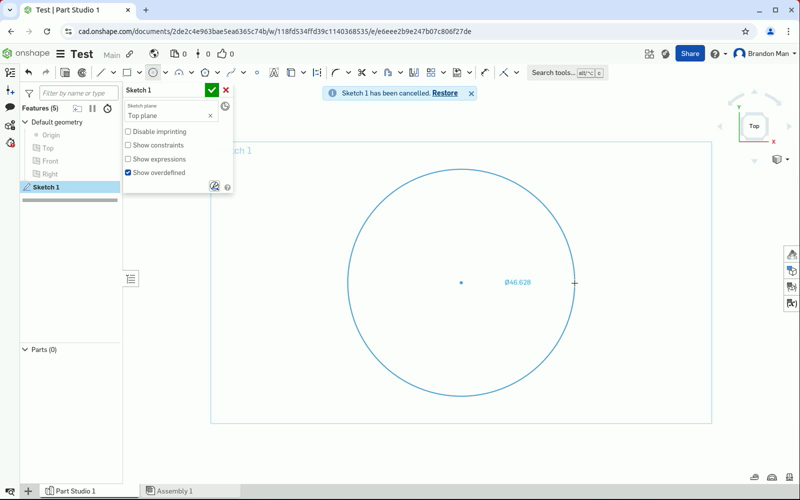
key(esc)
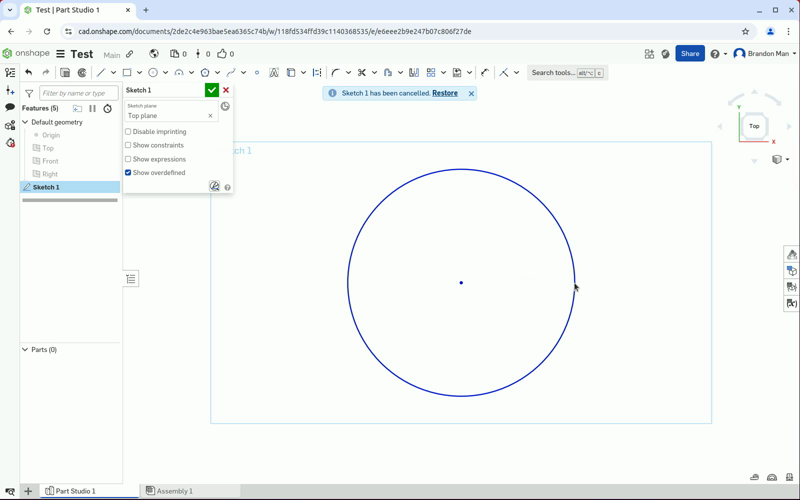
key(c)
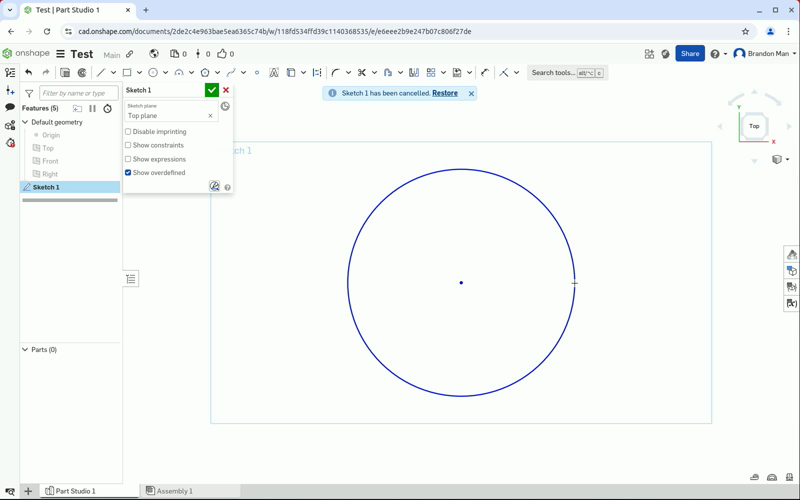
key_down(shift)
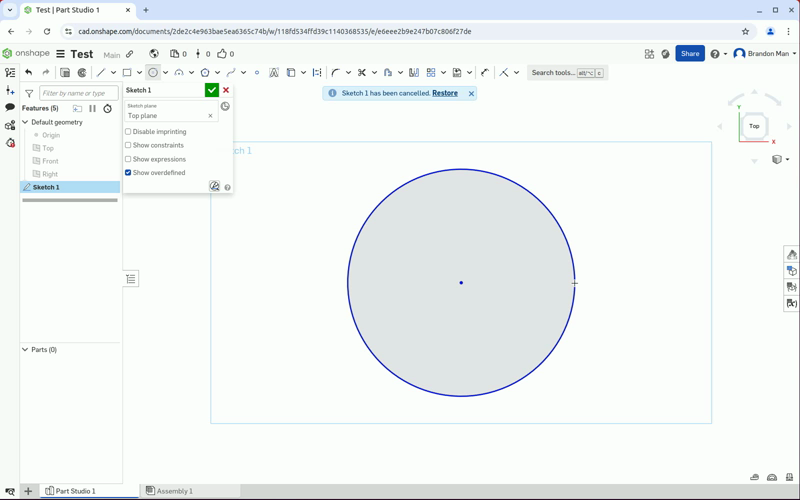
mouse_move(461, 282)
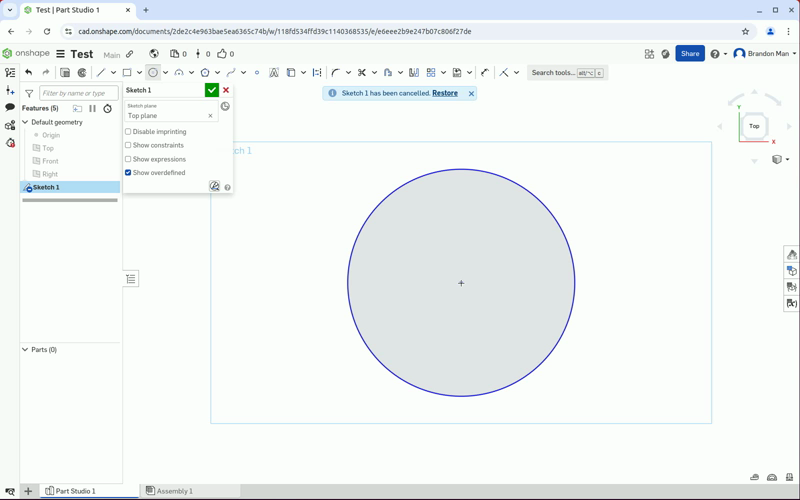
click(461, 282)
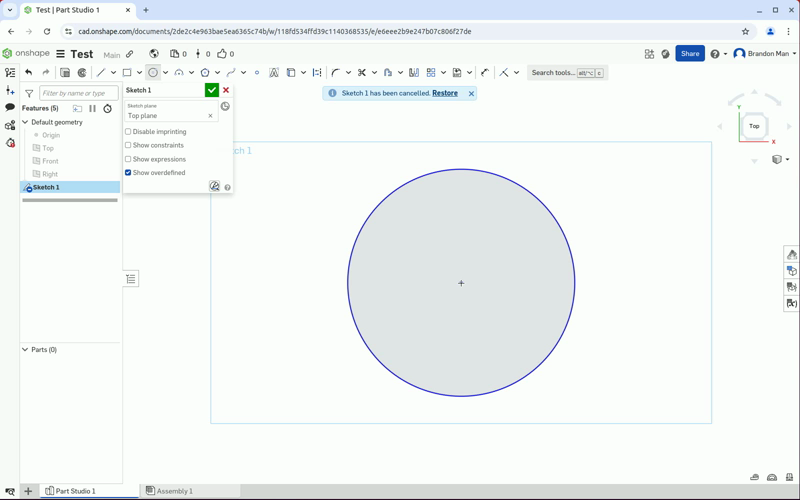
key_up(shift)
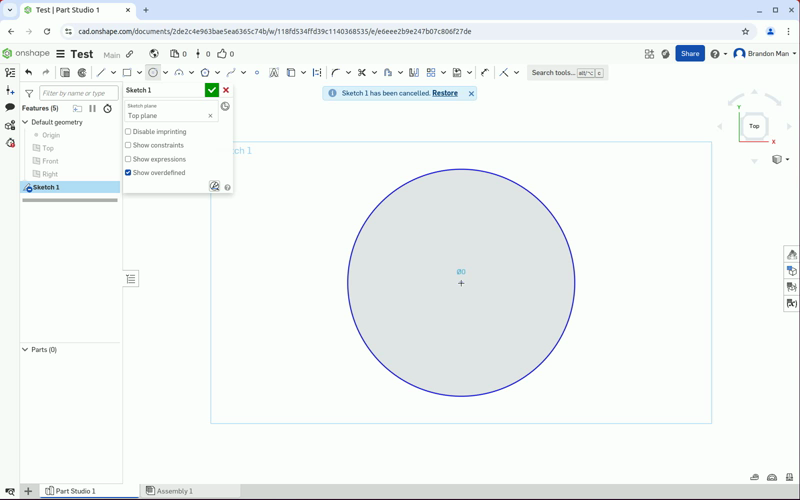
mouse_move(555, 282)
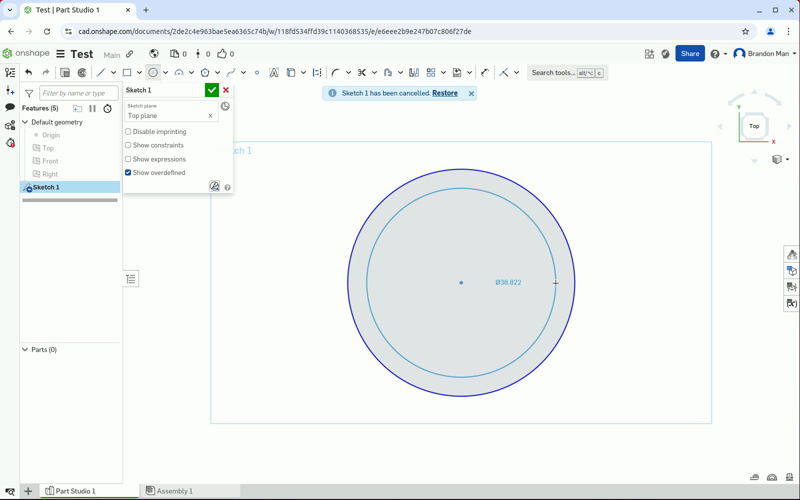
click(555, 282)
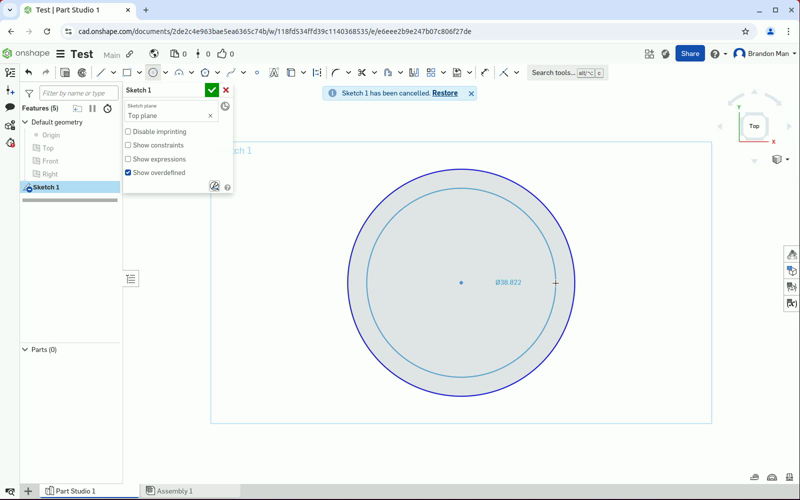
key(esc)
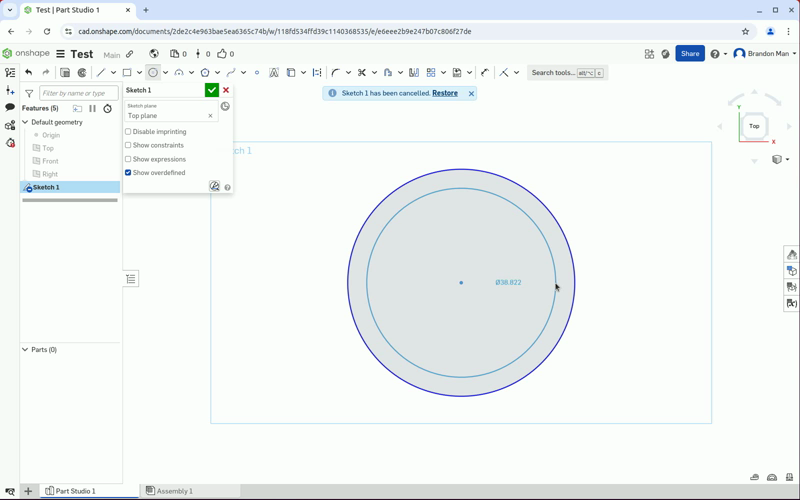
mouse_move(483, 182)
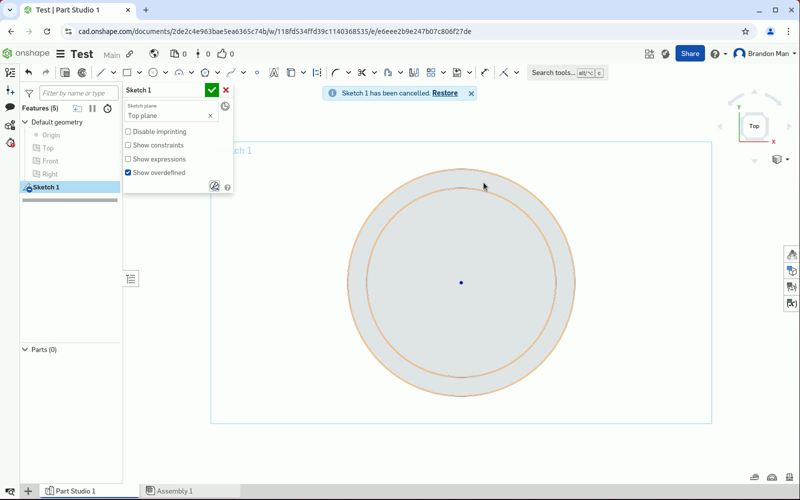
click(483, 182)
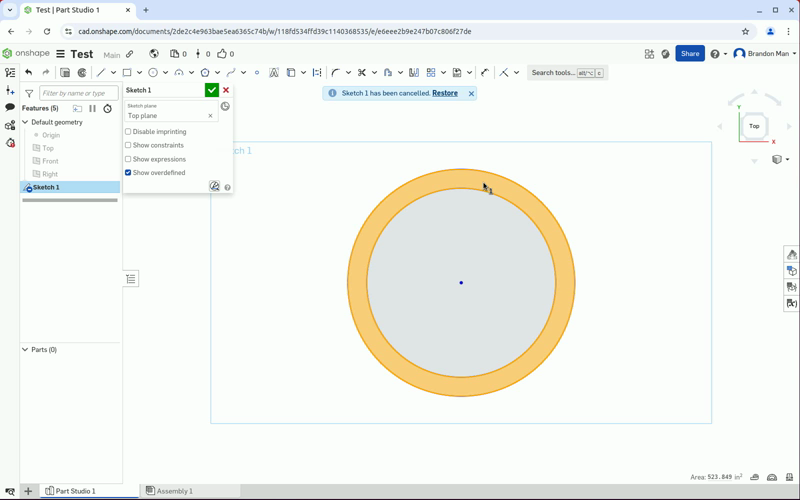
mouse_move(73, 352)
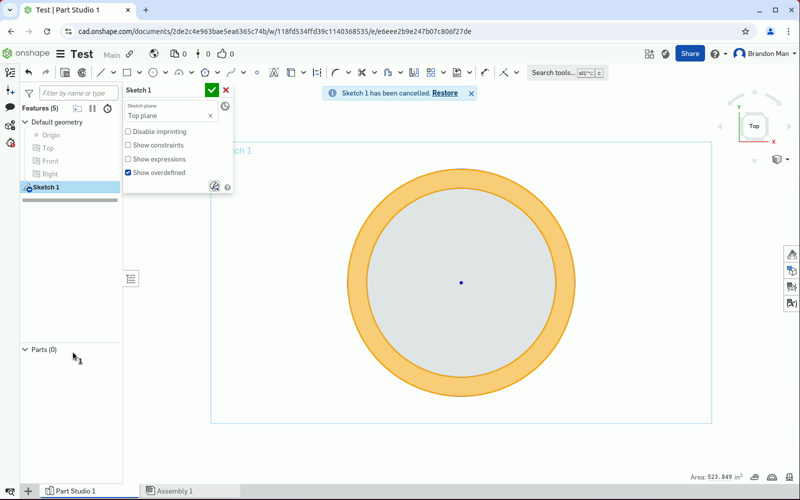
key(shift+y)
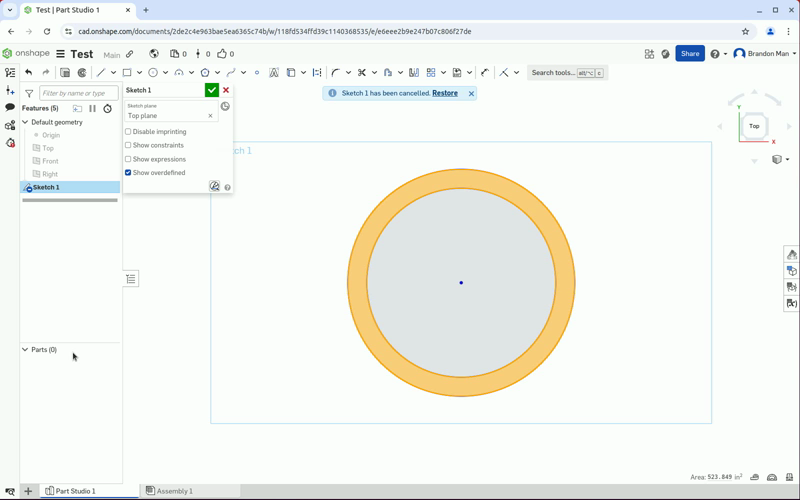
key(shift+e)
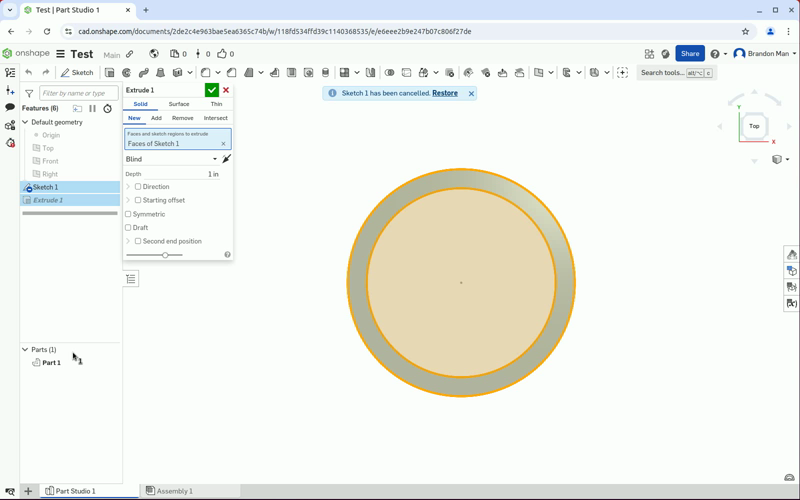
mouse_move(143, 106)
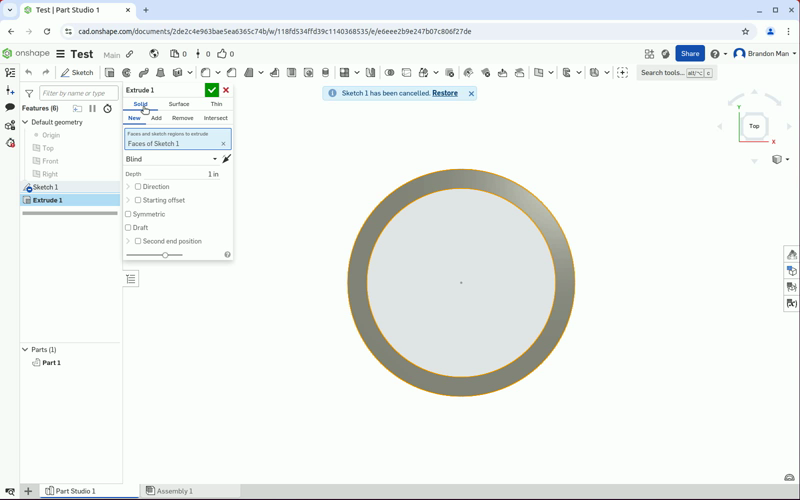
click(143, 106)
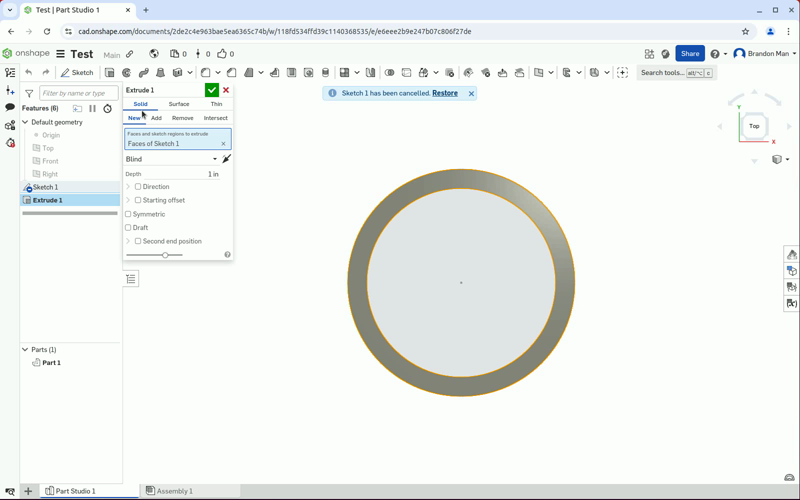
mouse_move(137, 120)
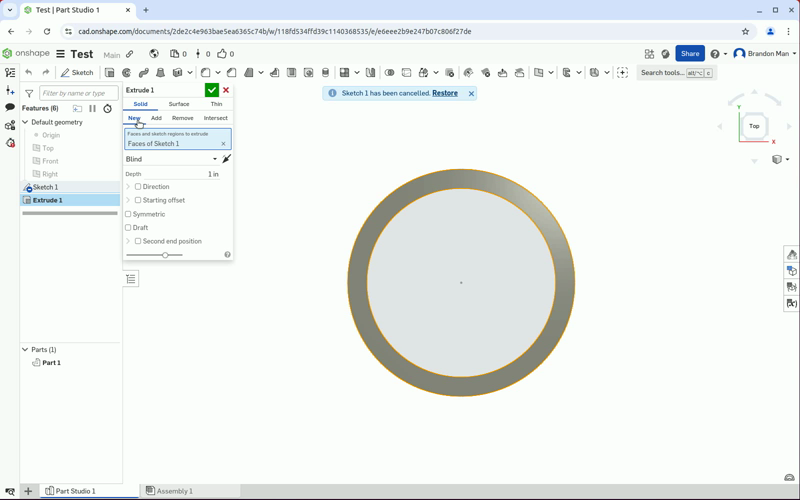
click(137, 120)
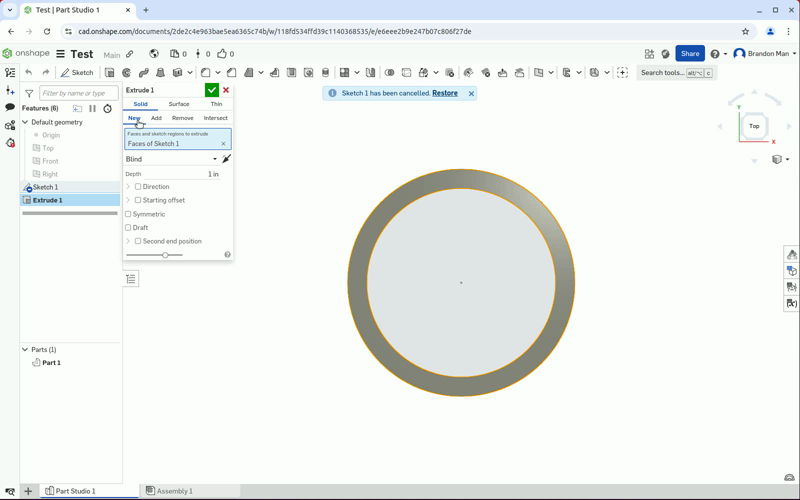
key(tab, 4)
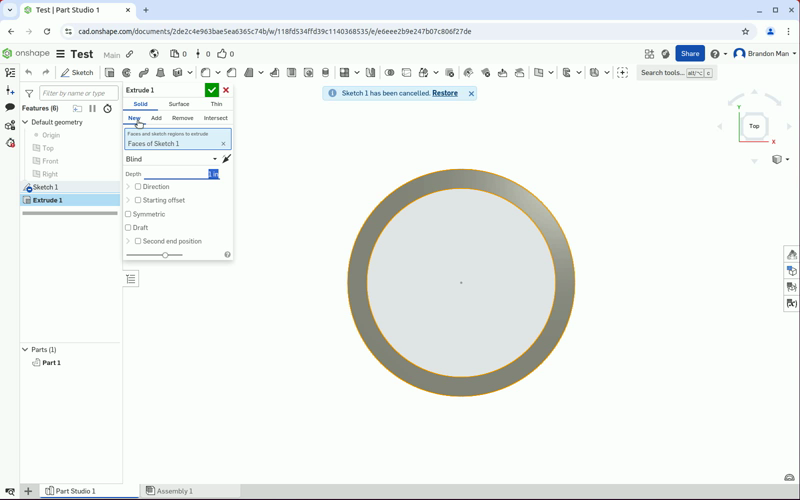
text(2.648)
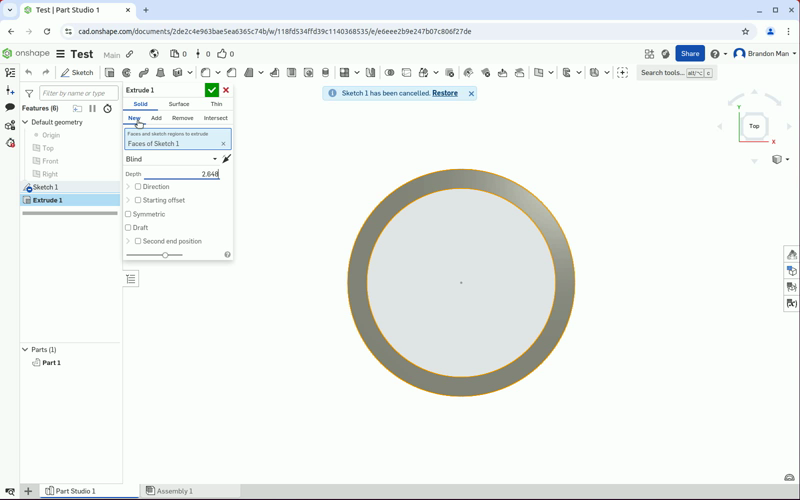
key(enter)
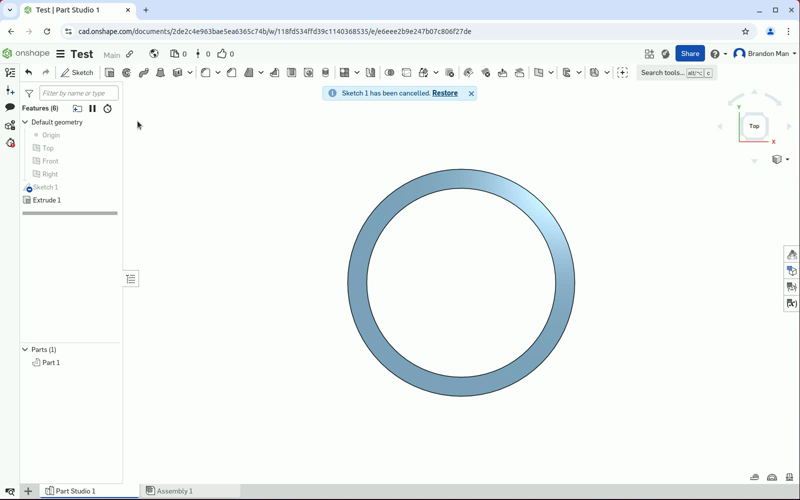
key(shift+h)
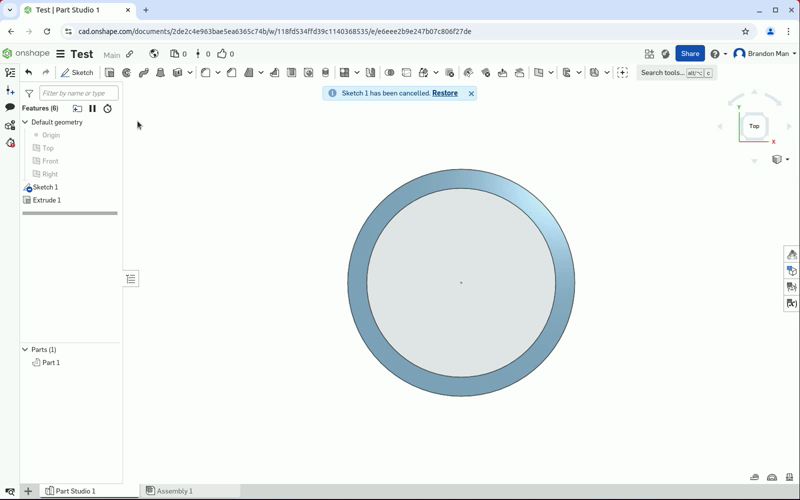
key(shift+h)
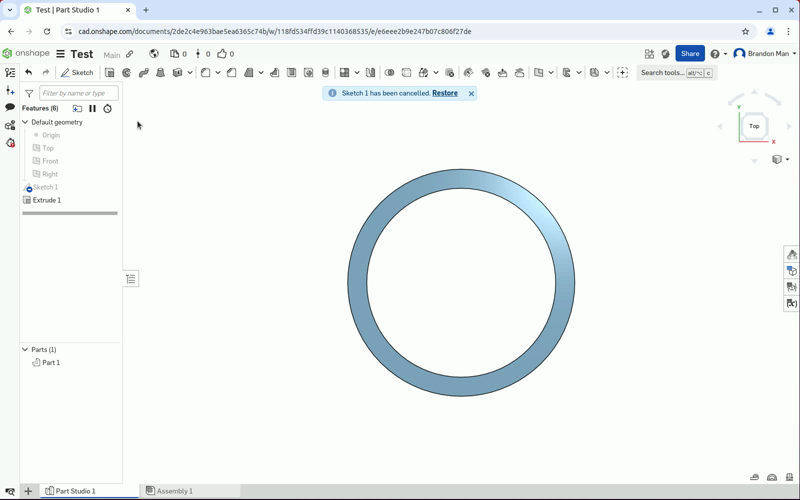
mouse_move(73, 189)
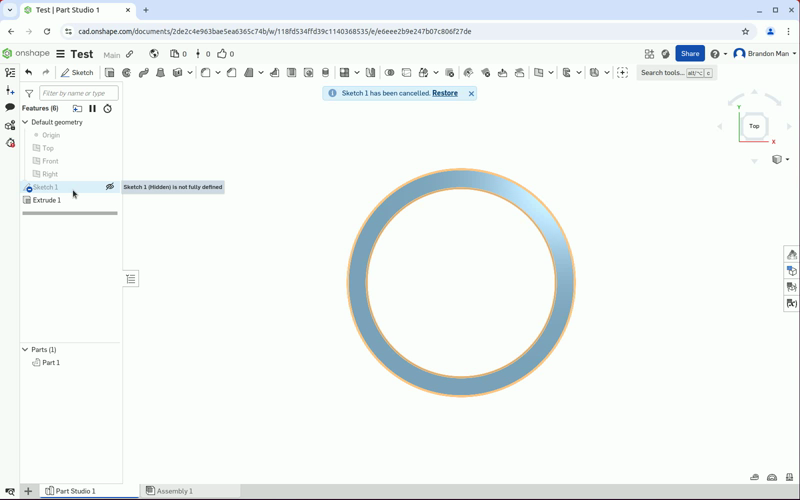
click(73, 189)
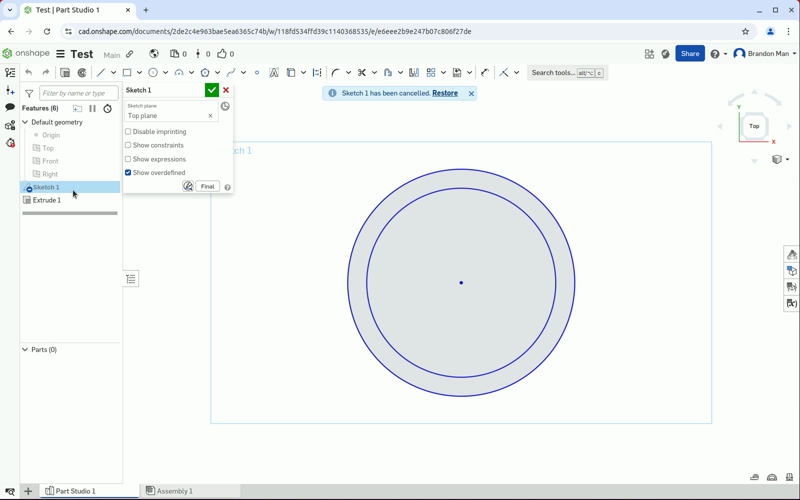
mouse_move(229, 92)
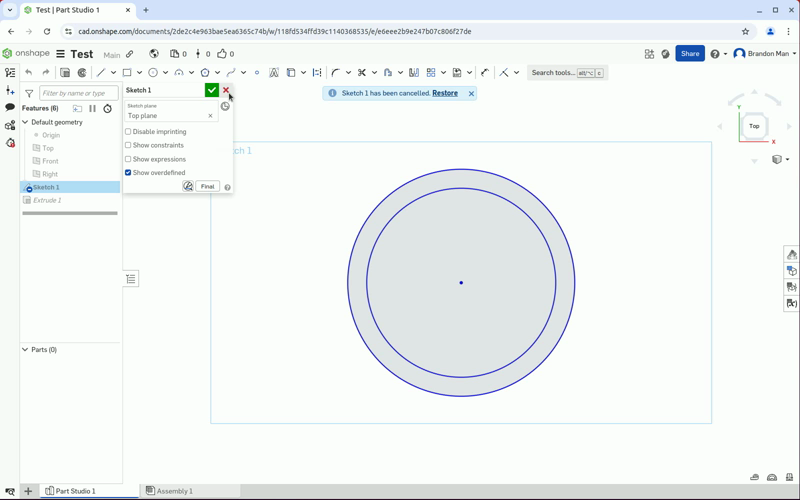
click(229, 92)
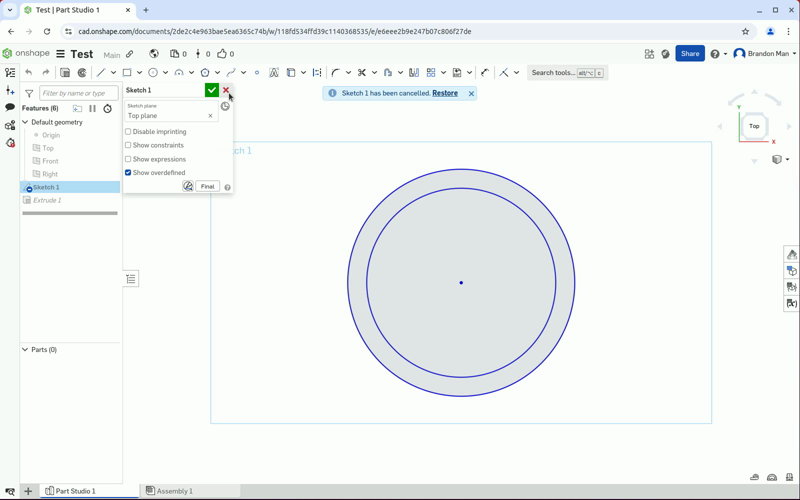
key(shift+s)
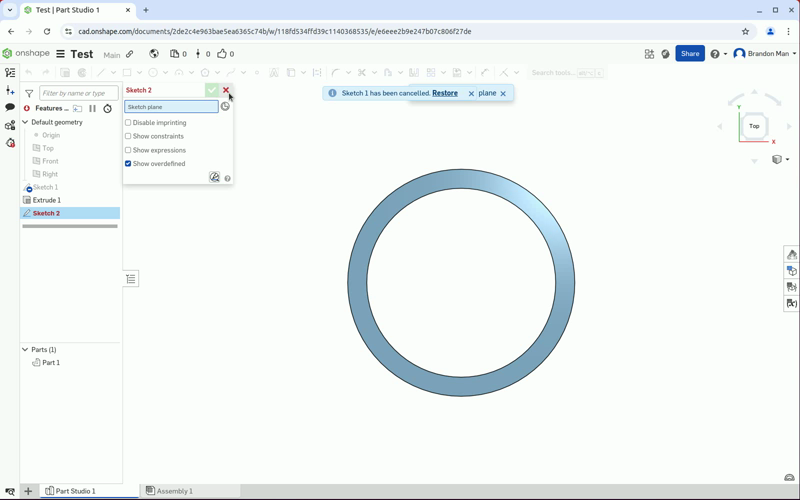
mouse_move(73, 150)
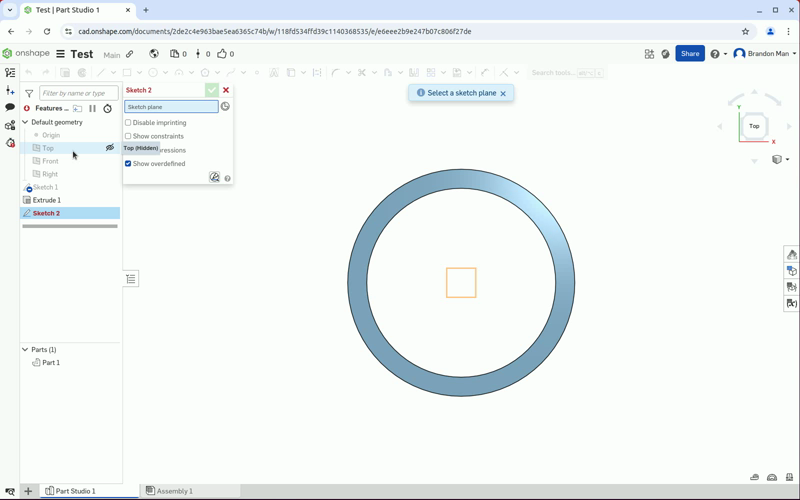
click(73, 150)
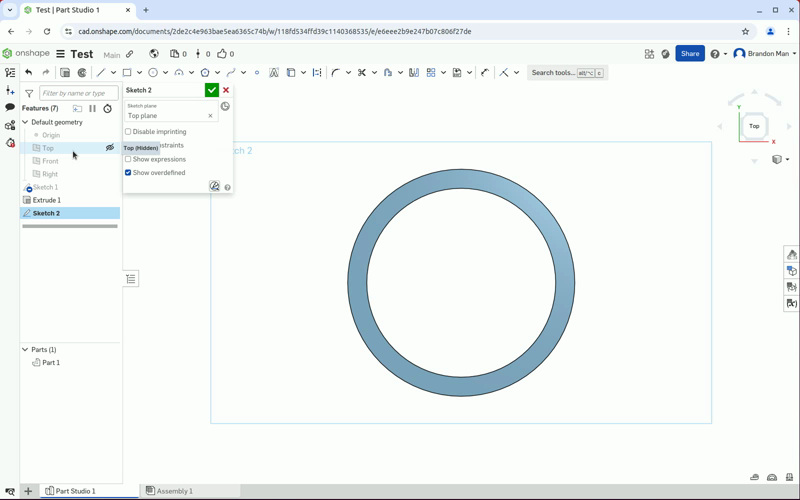
mouse_move(73, 352)
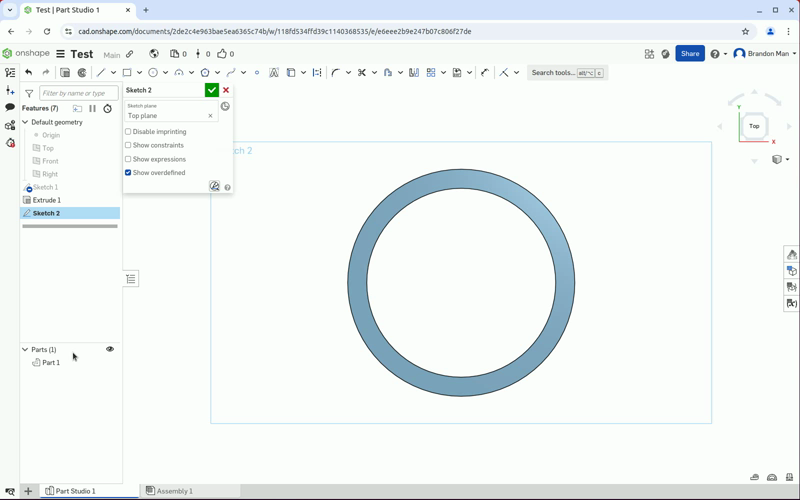
key(y)
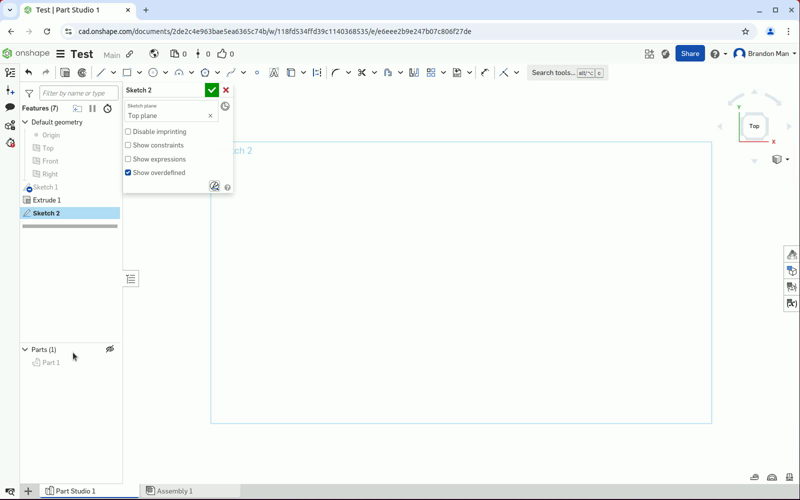
key(c)
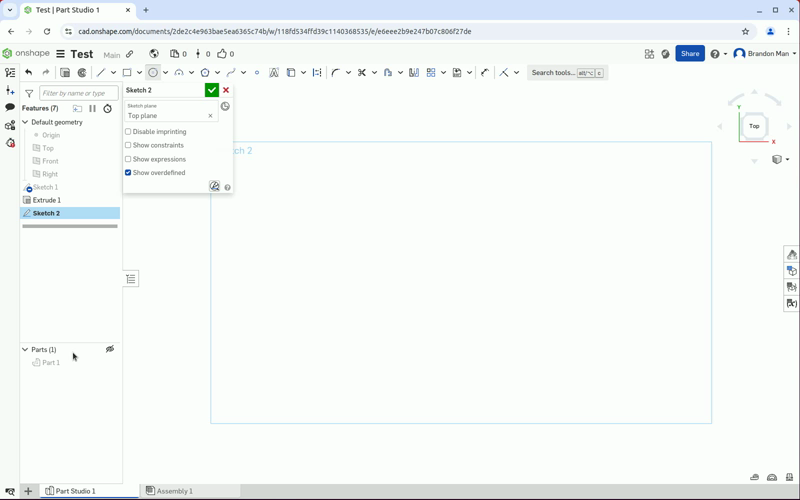
key_down(shift)
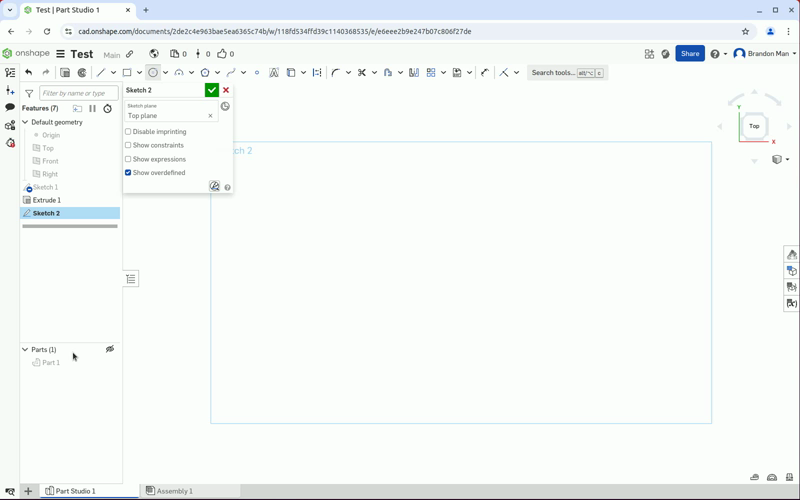
mouse_move(461, 282)
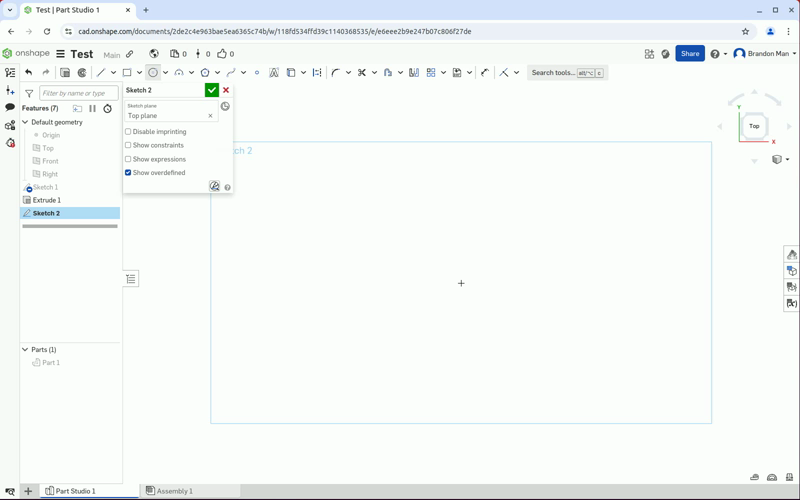
click(461, 282)
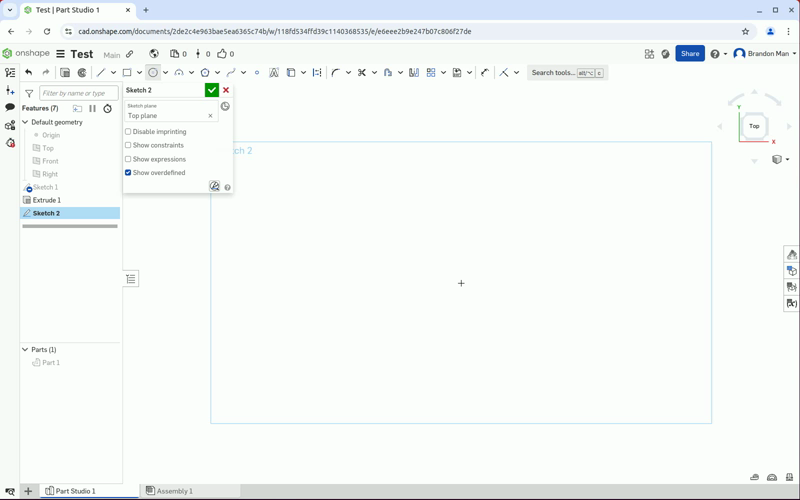
key_up(shift)
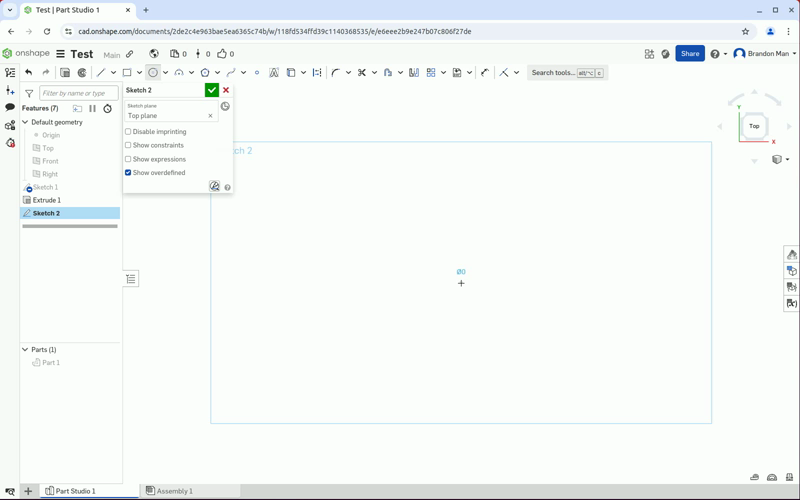
mouse_move(574, 282)
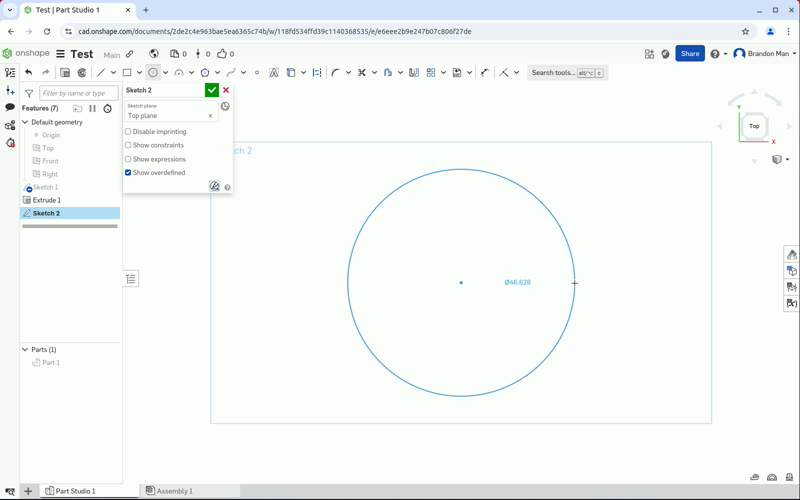
click(574, 282)
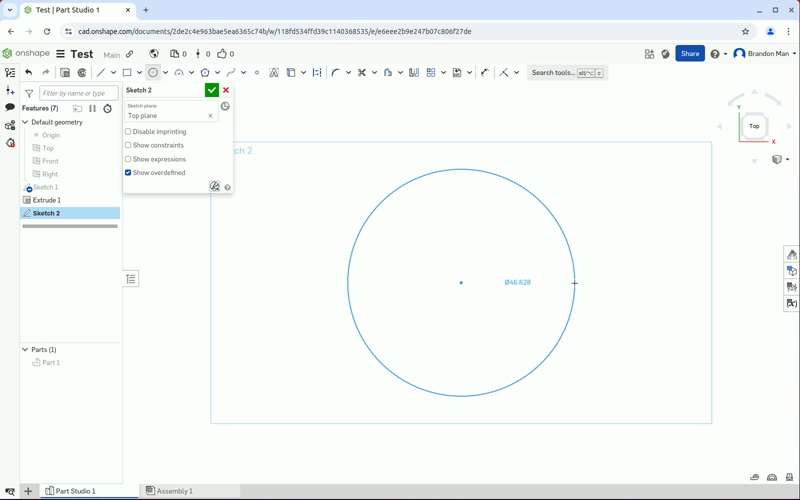
key(esc)
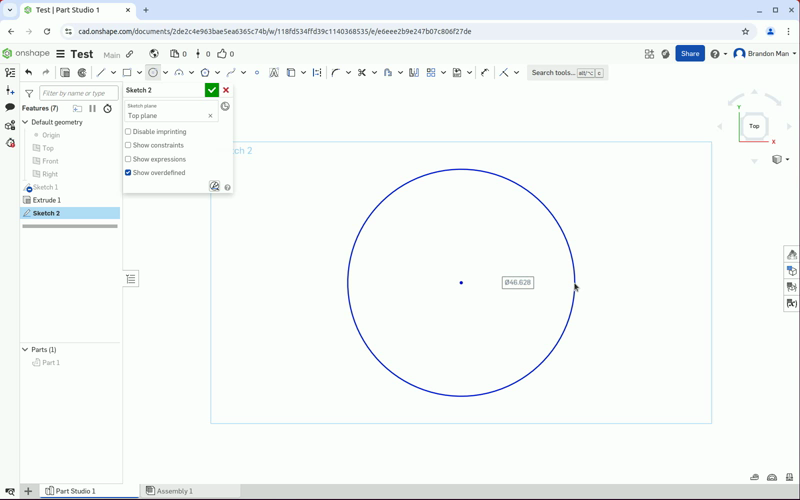
key(c)
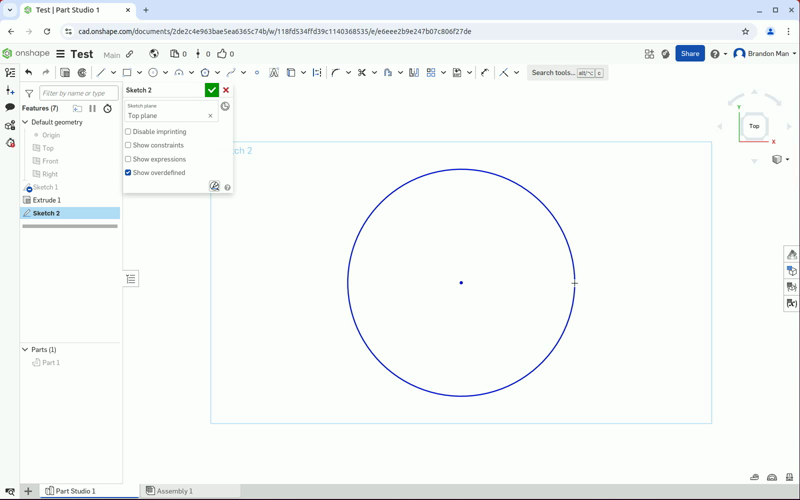
key_down(shift)
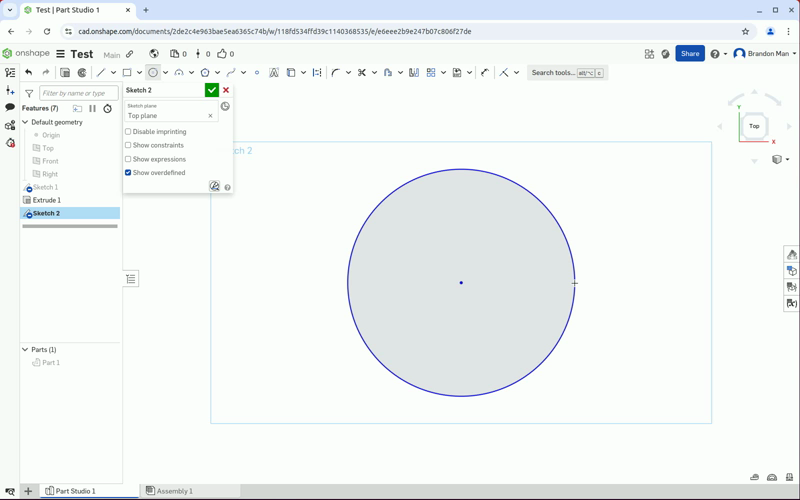
mouse_move(461, 282)
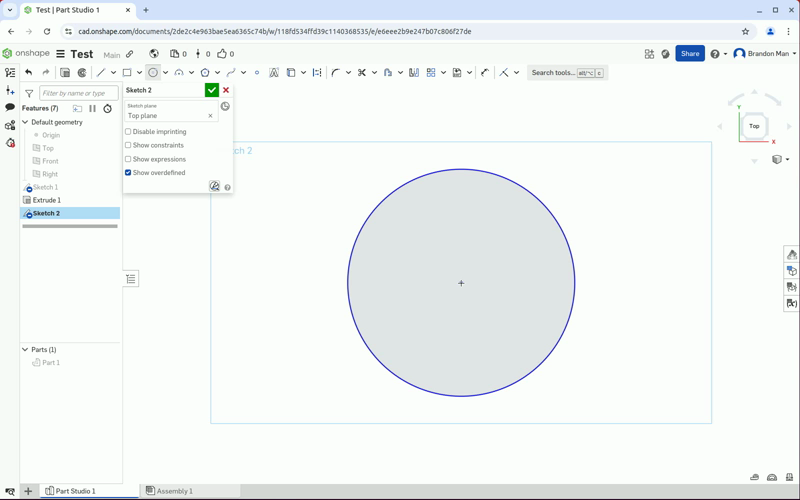
click(461, 282)
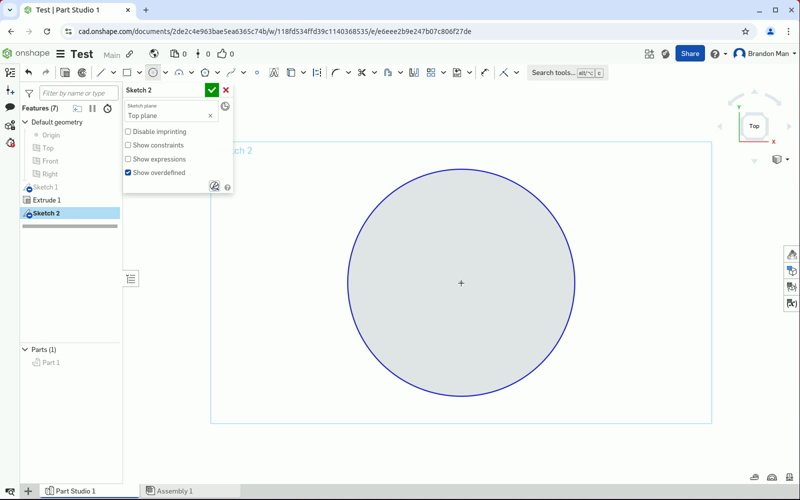
key_up(shift)
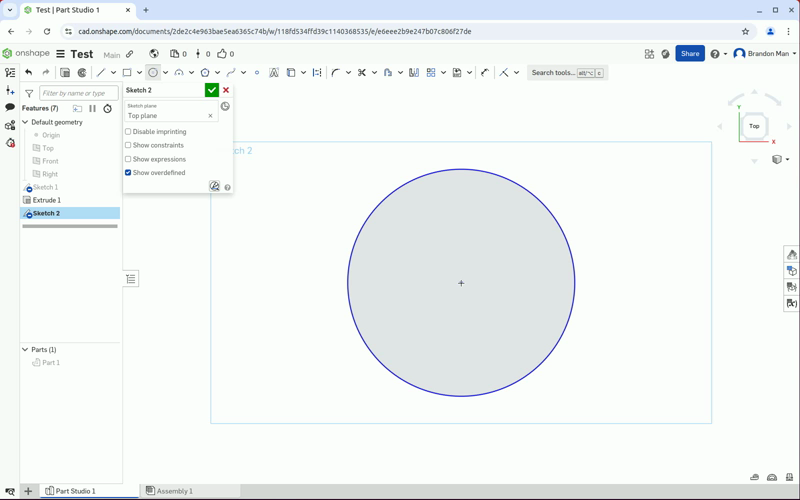
mouse_move(555, 282)
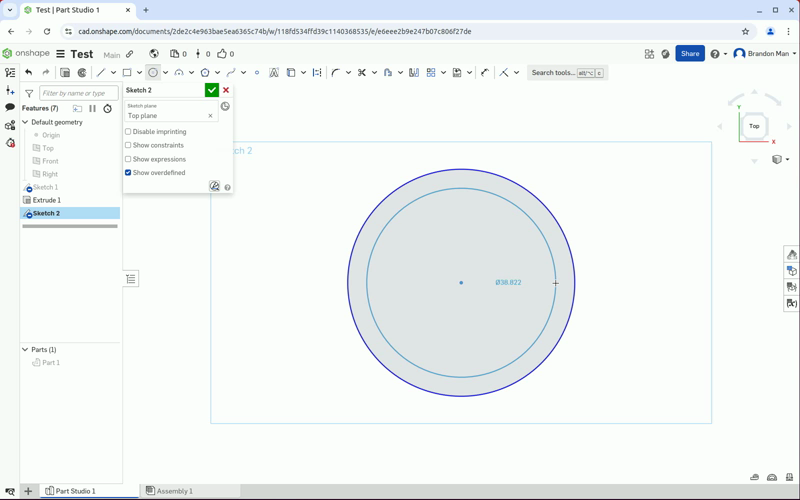
click(555, 282)
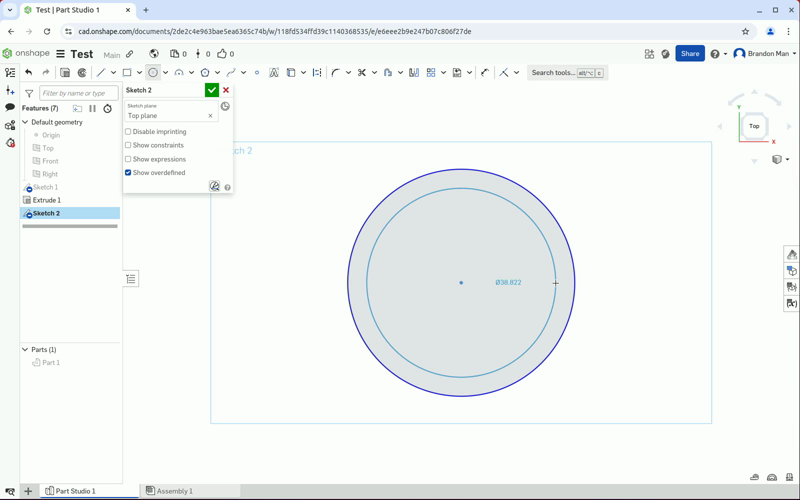
key(esc)
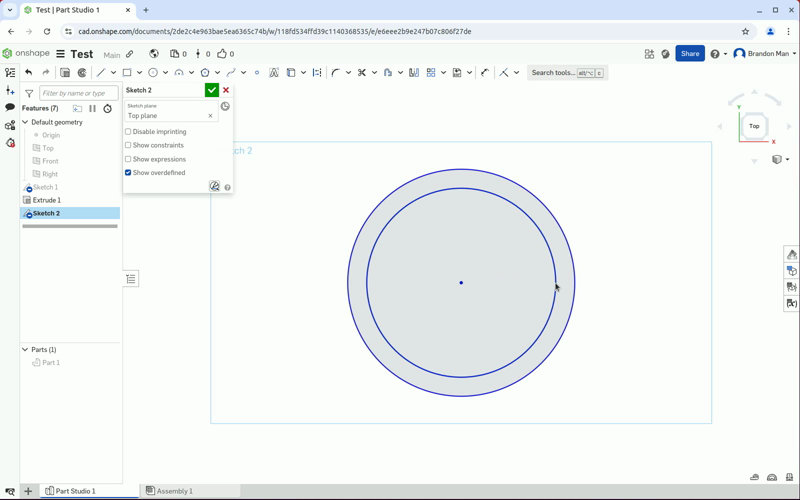
mouse_move(562, 311)
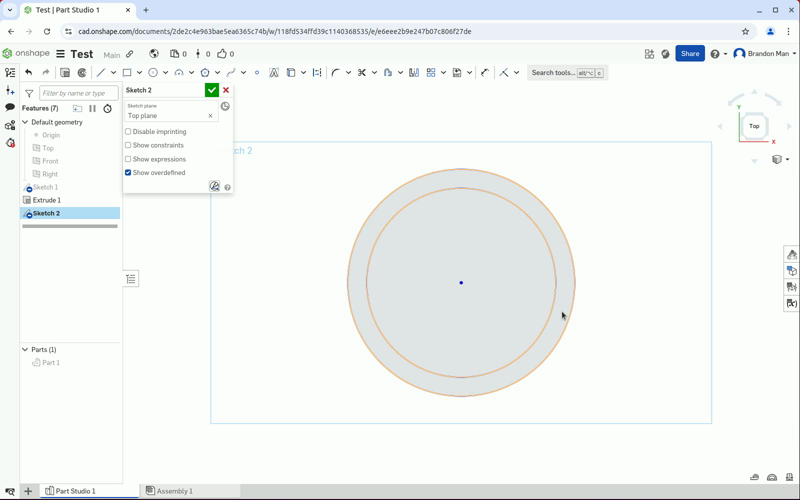
click(562, 311)
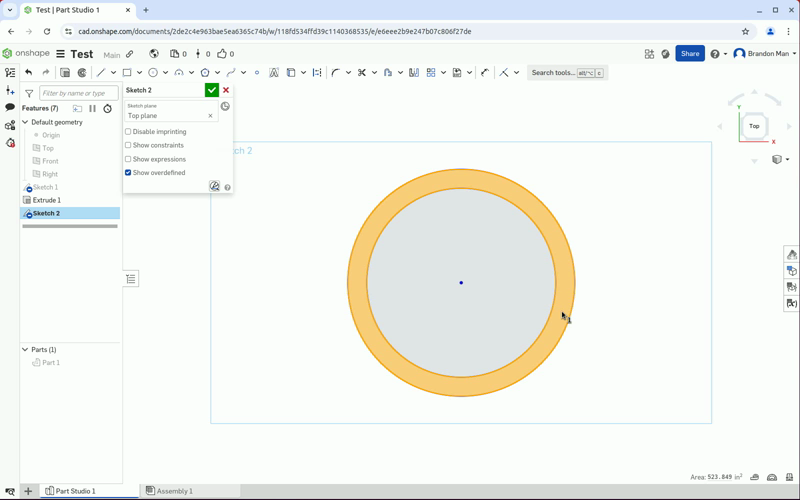
mouse_move(73, 352)
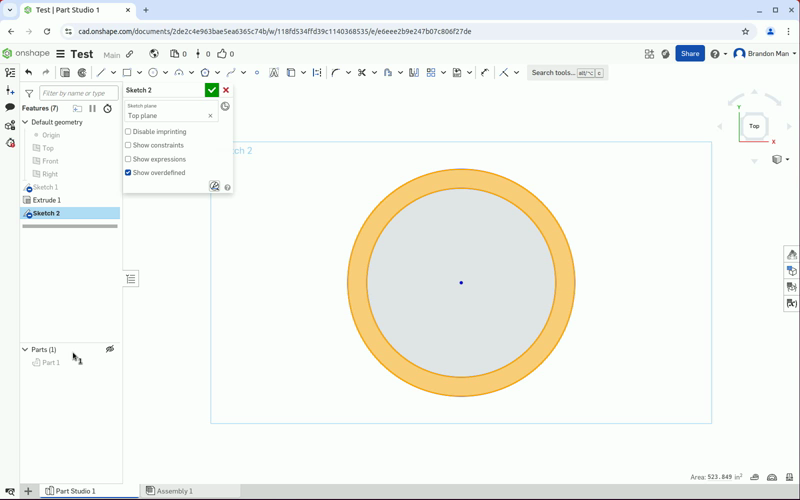
key(shift+y)
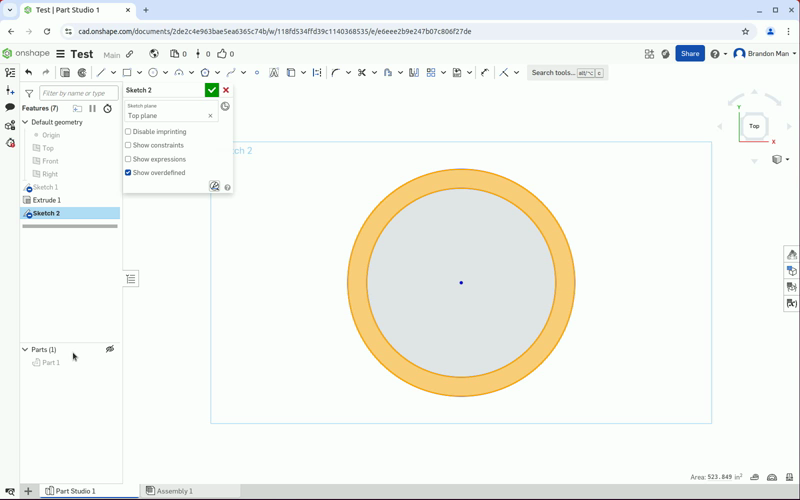
key(shift+e)
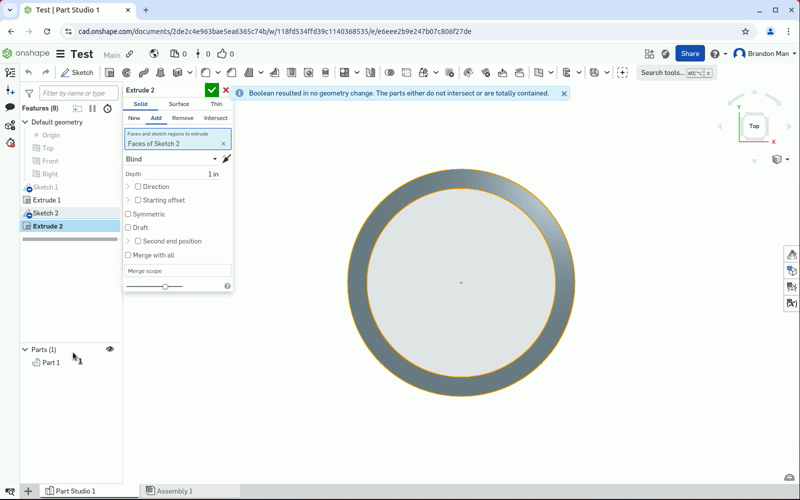
mouse_move(143, 106)
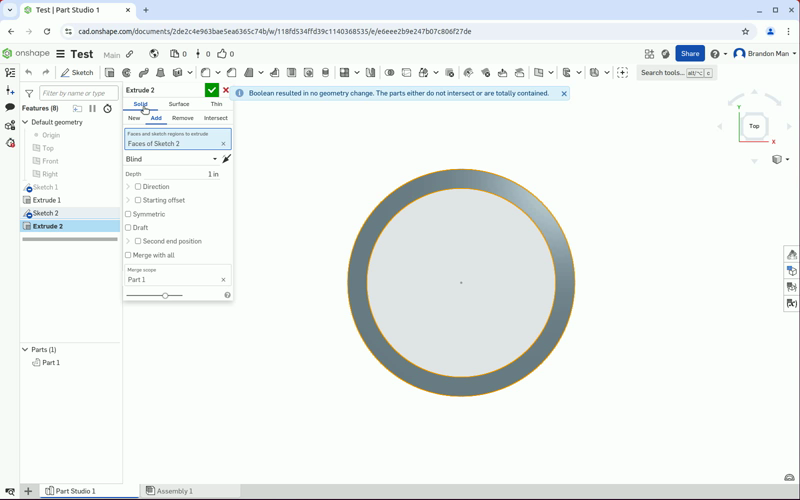
click(143, 106)
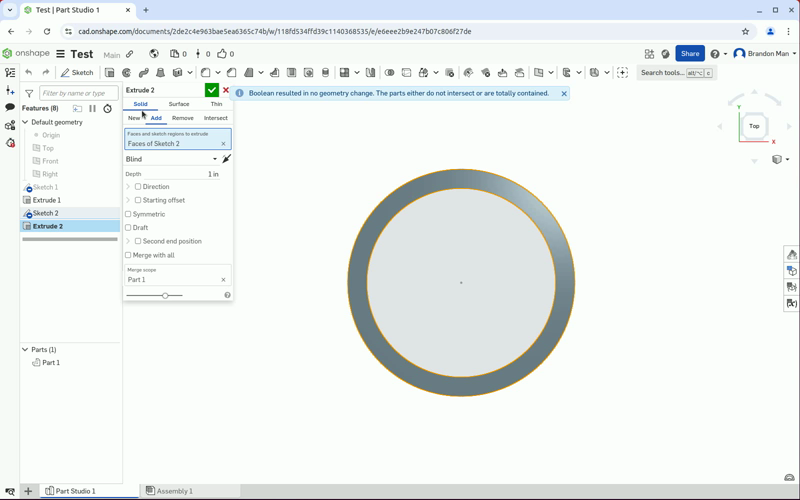
mouse_move(137, 120)
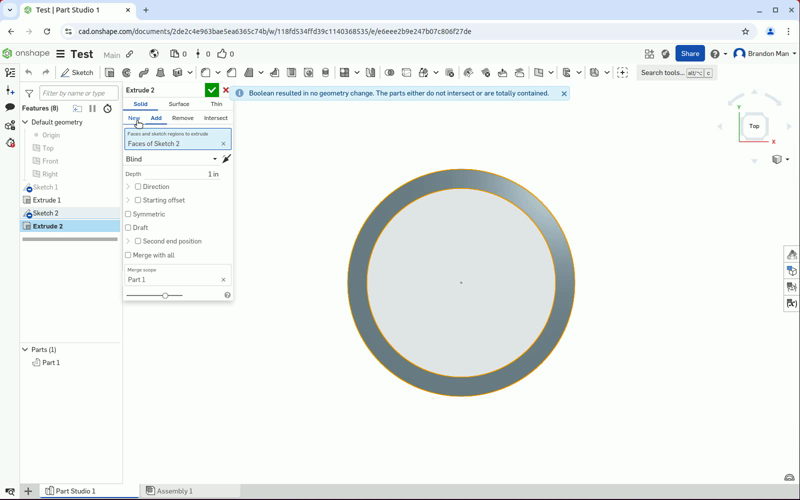
click(137, 120)
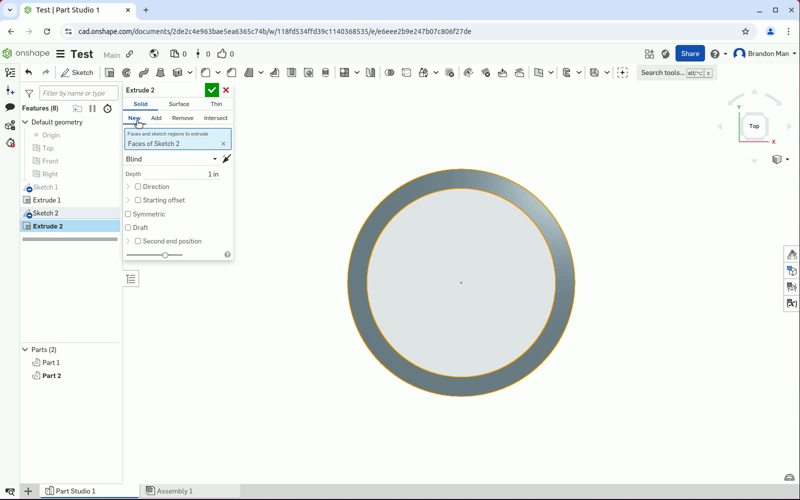
key(tab, 4)
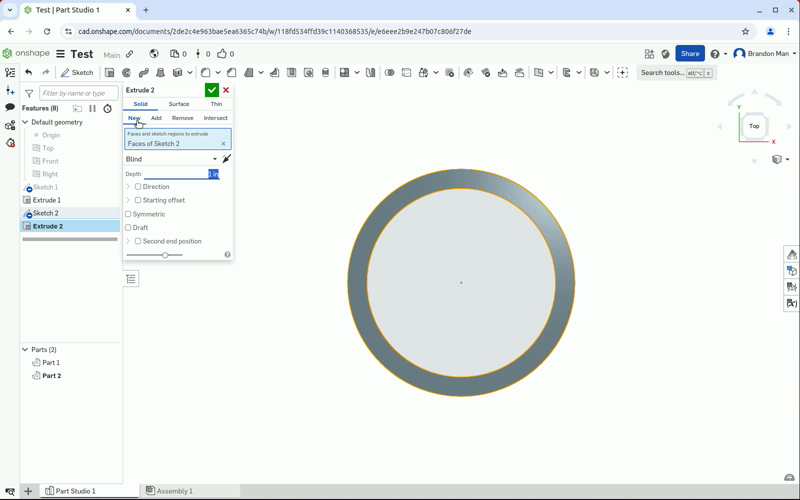
text(4.814)
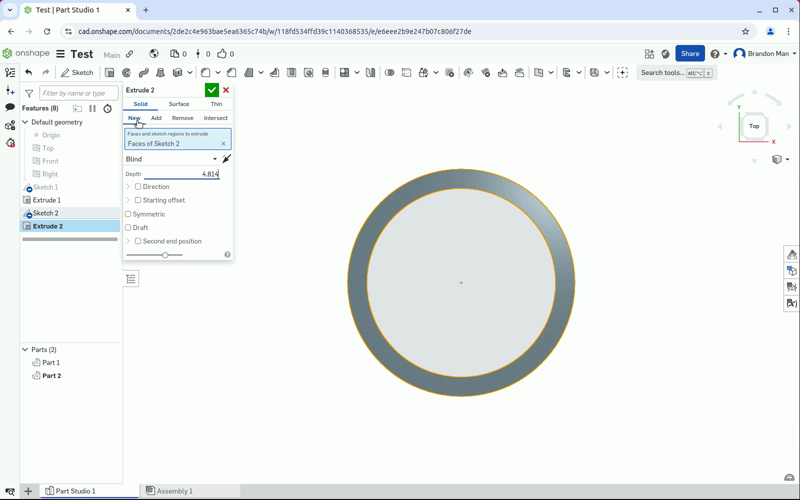
key(enter)
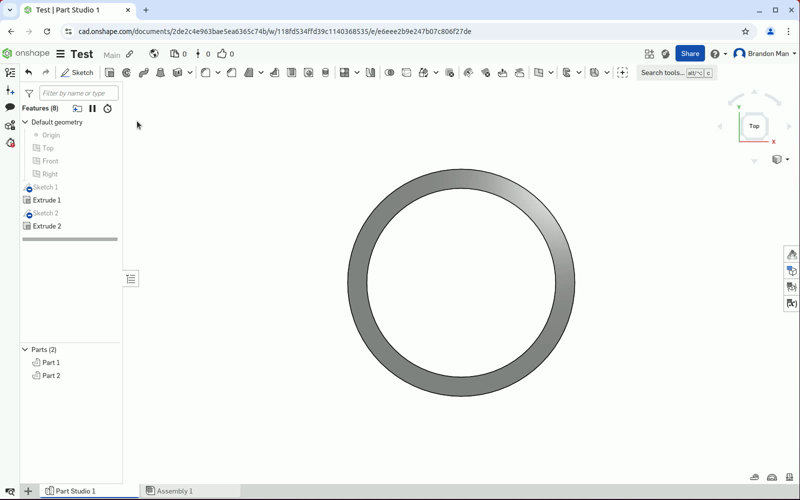
key(shift+h)
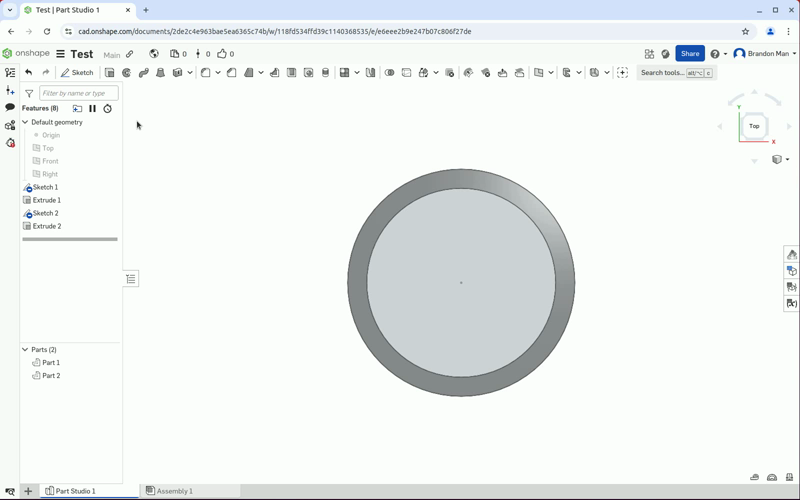
key(shift+h)
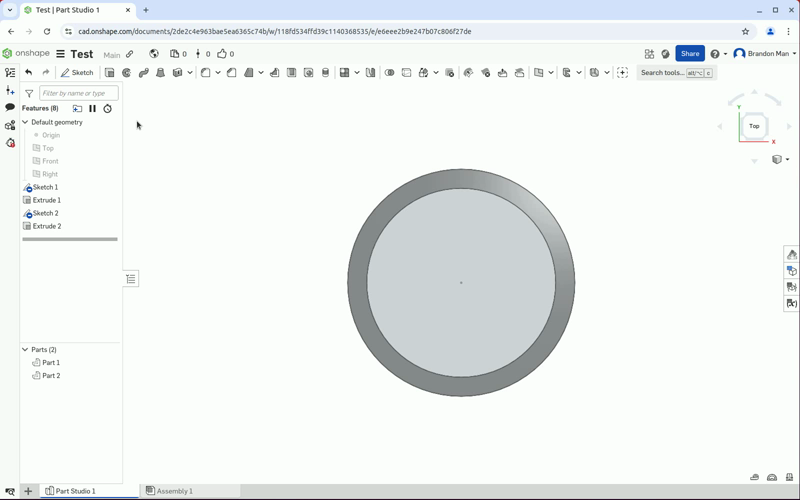
key(shift+7)
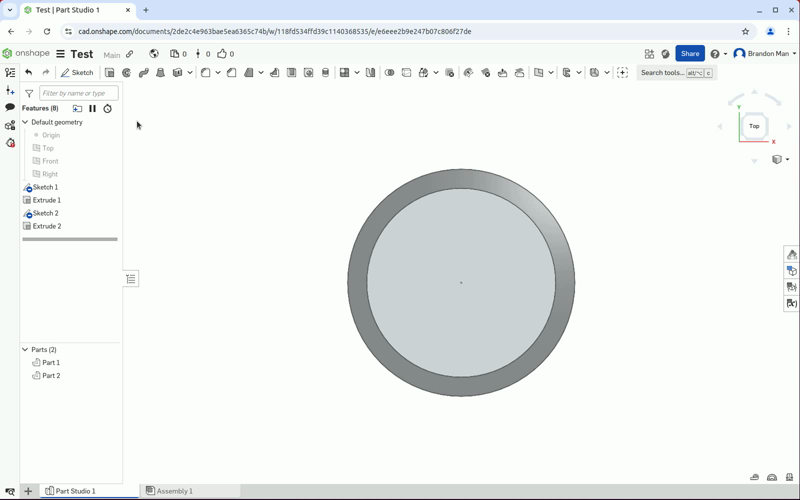
key(up, 3)
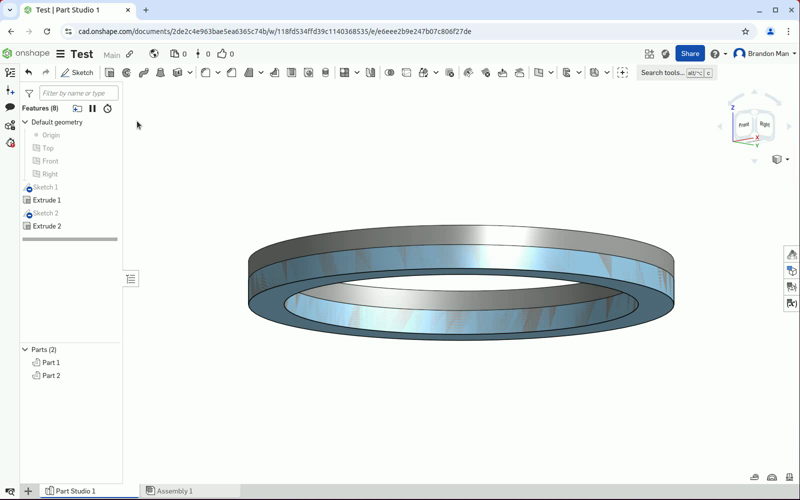
key(left, 3)
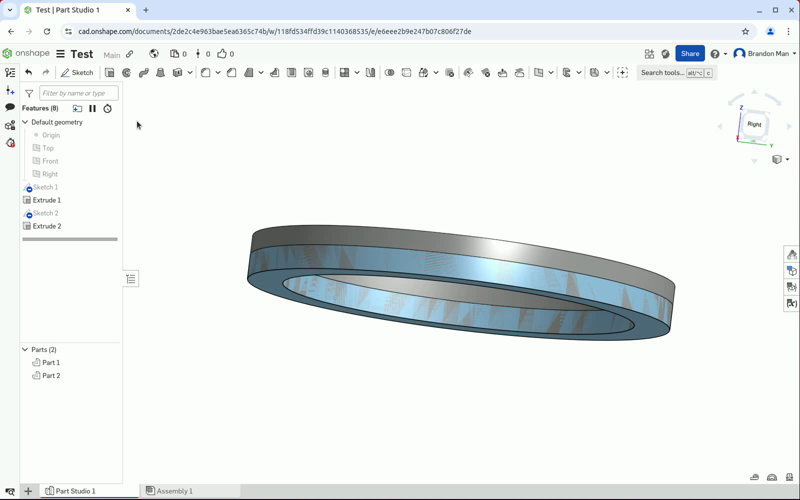
key(right, 3)
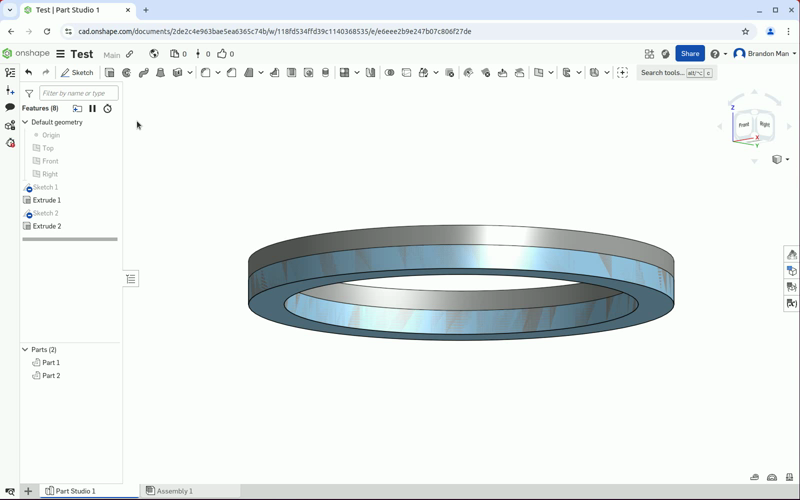
key(down, 3)
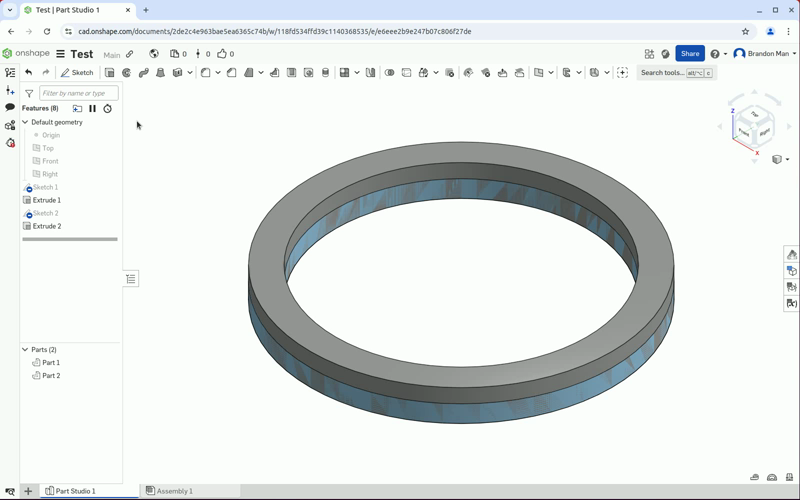
mouse_move(73, 189)
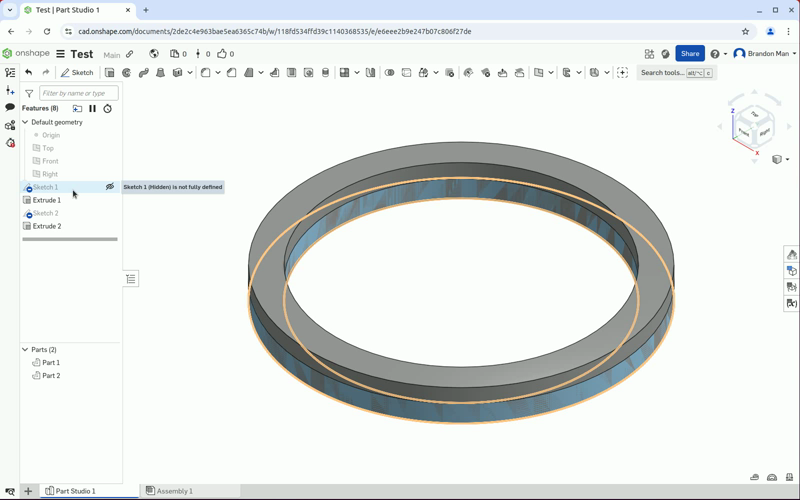
click(73, 189)